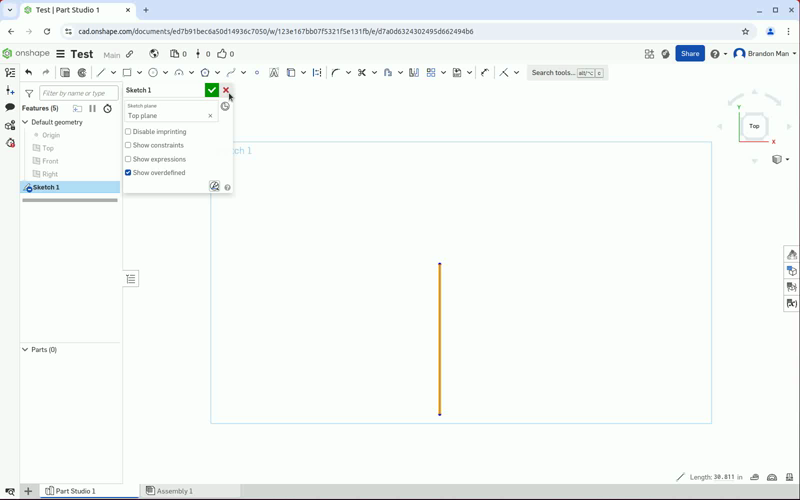
key(shift+h)
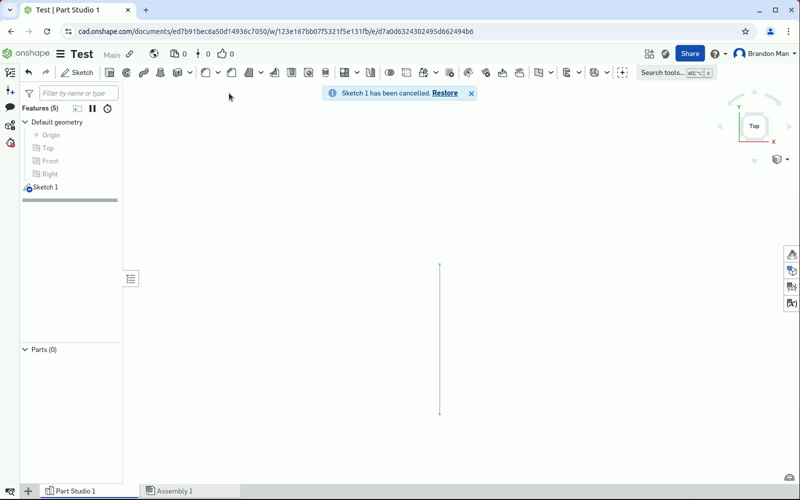
key(shift+s)
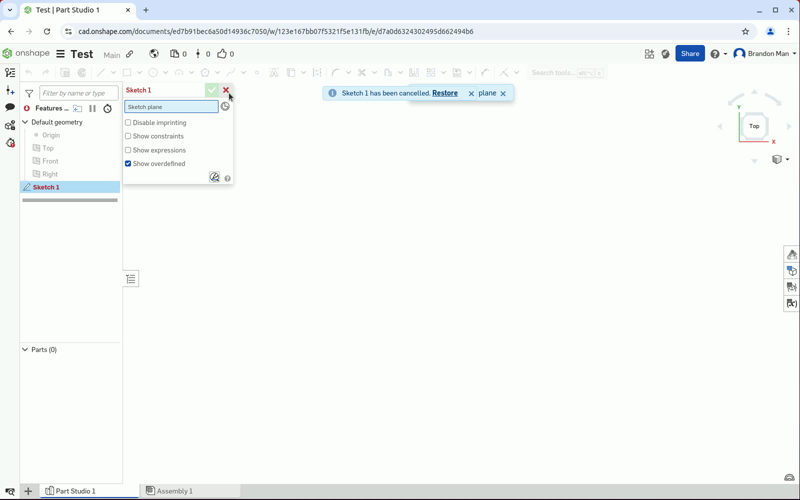
mouse_move(73, 150)
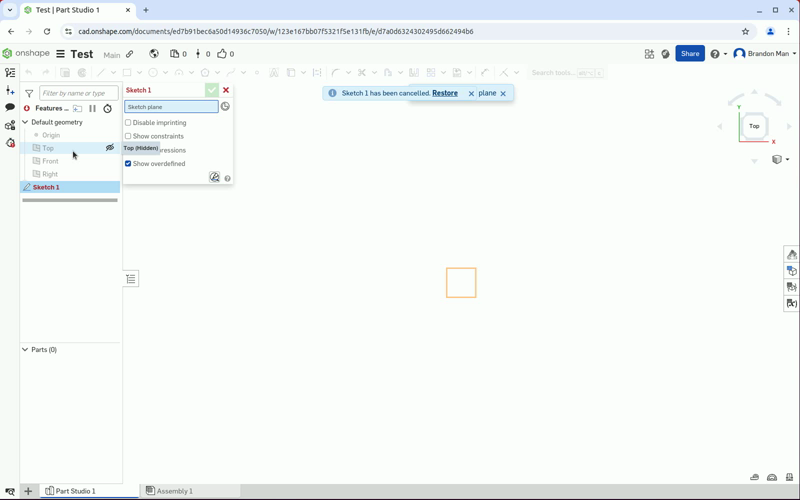
click(73, 150)
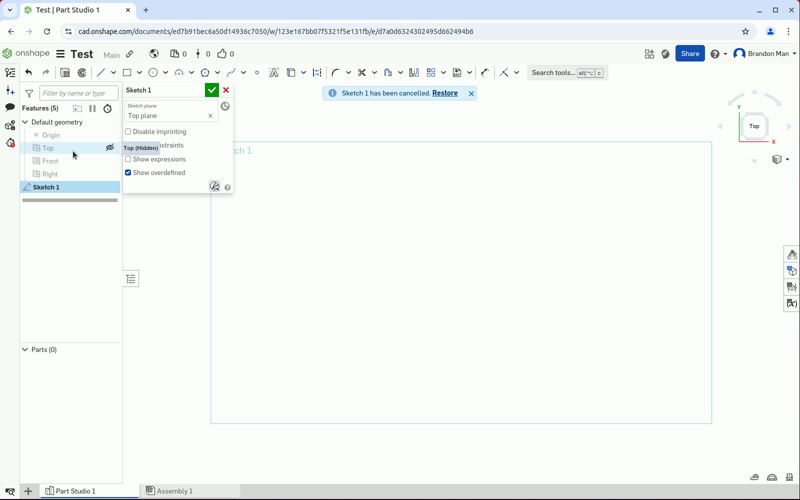
mouse_move(73, 352)
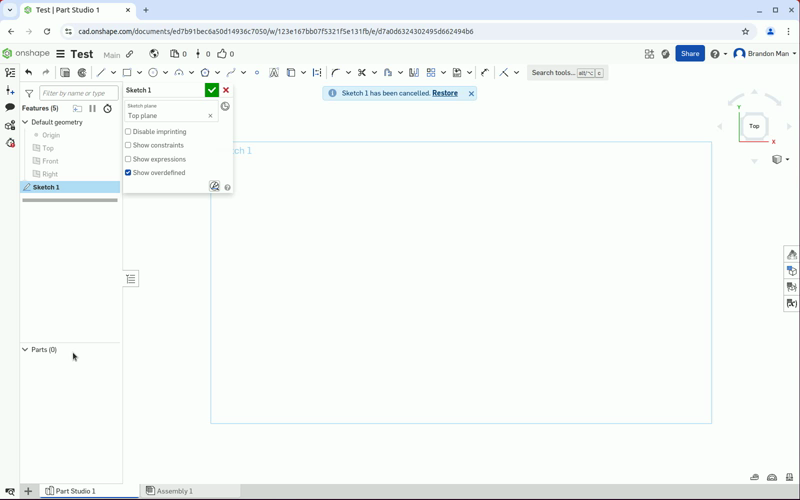
key(y)
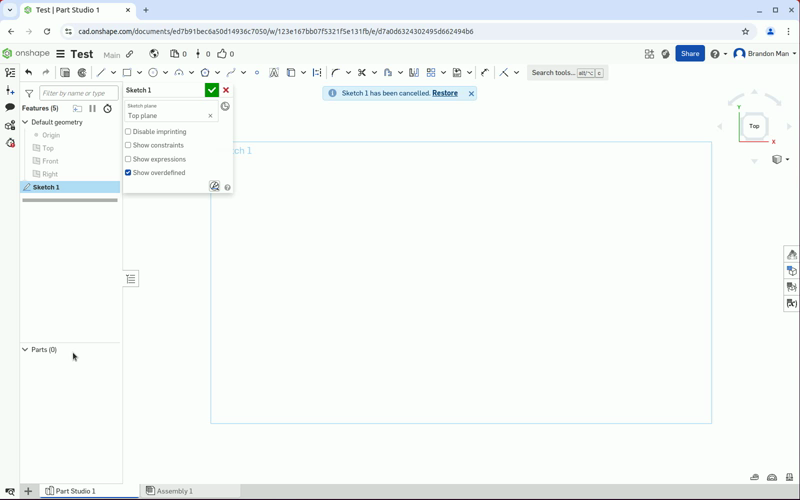
key(c)
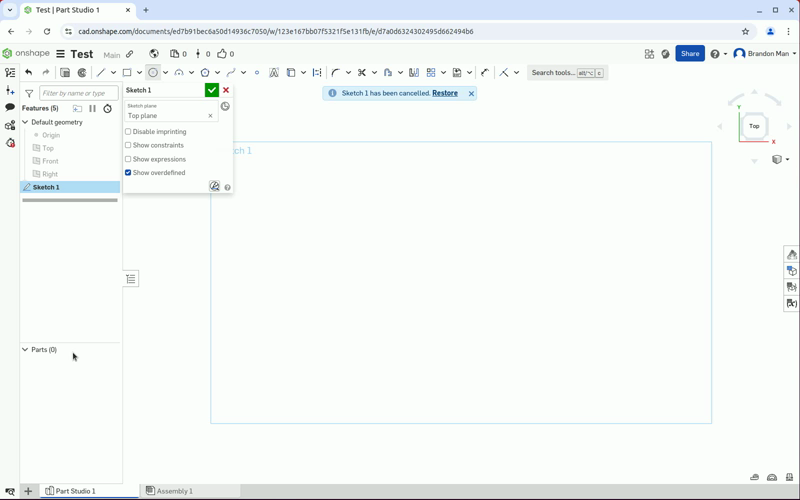
key_down(shift)
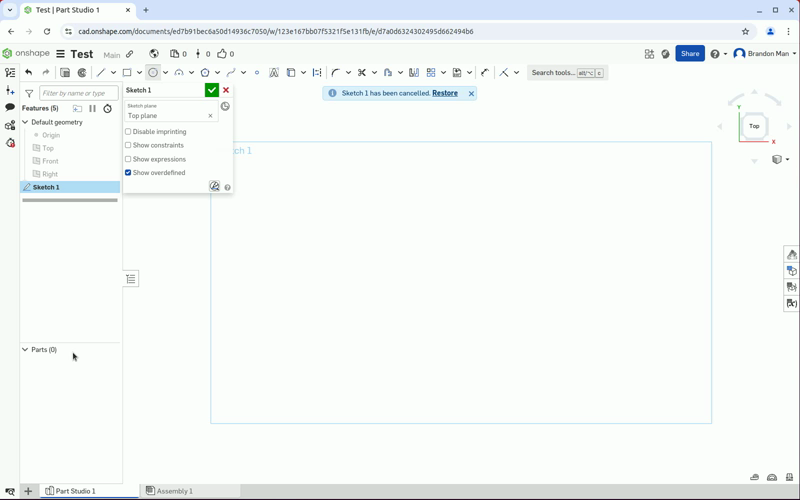
mouse_move(461, 282)
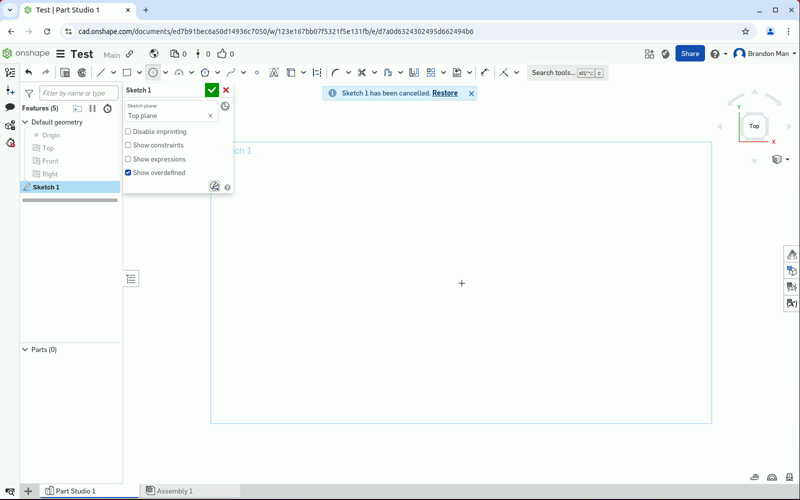
click(461, 282)
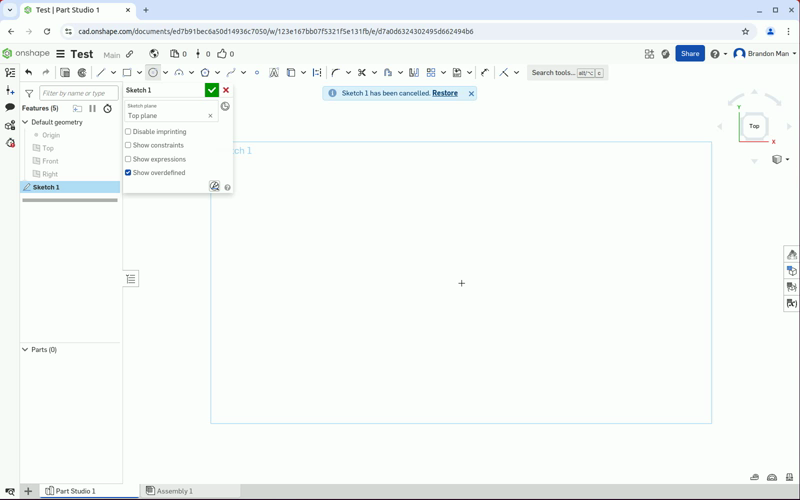
key_up(shift)
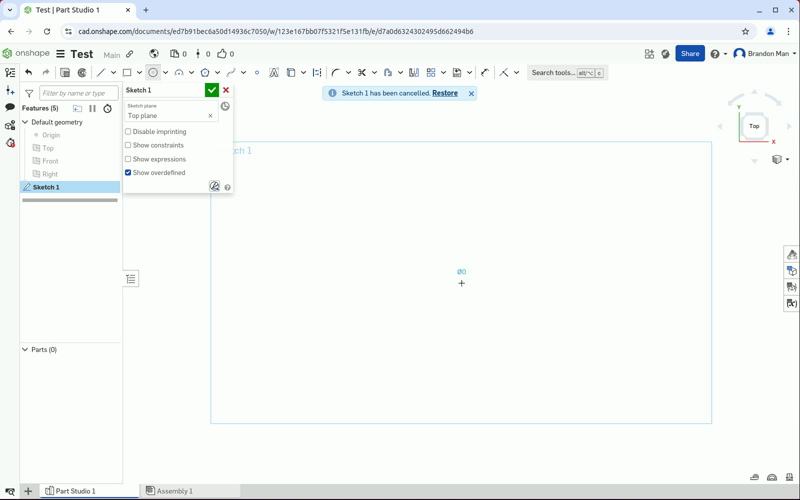
mouse_move(564, 282)
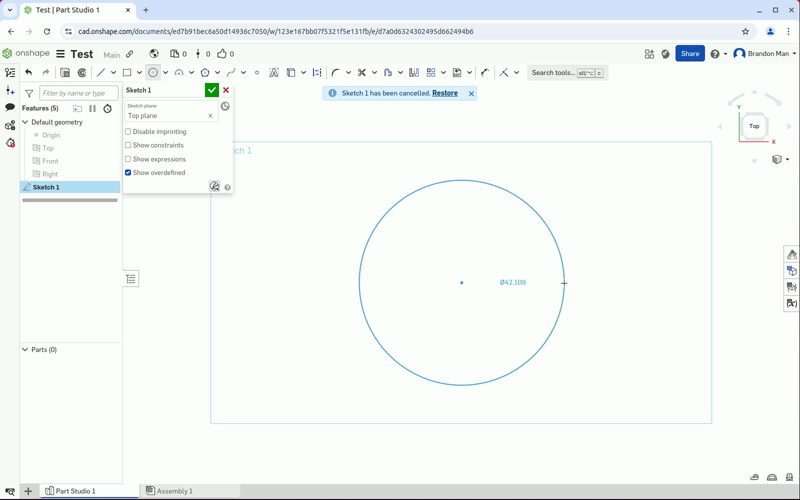
click(564, 282)
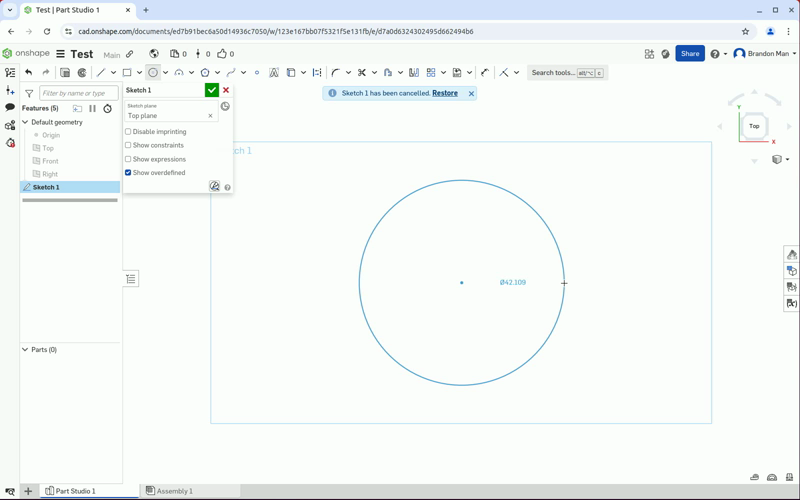
key(esc)
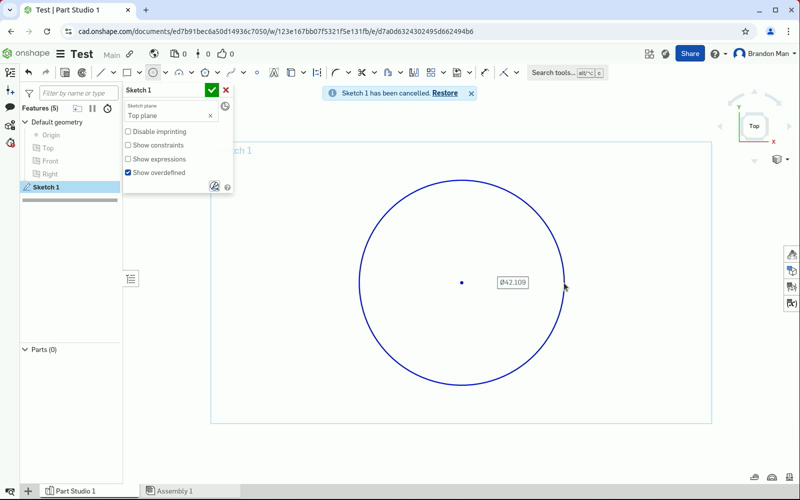
mouse_move(476, 312)
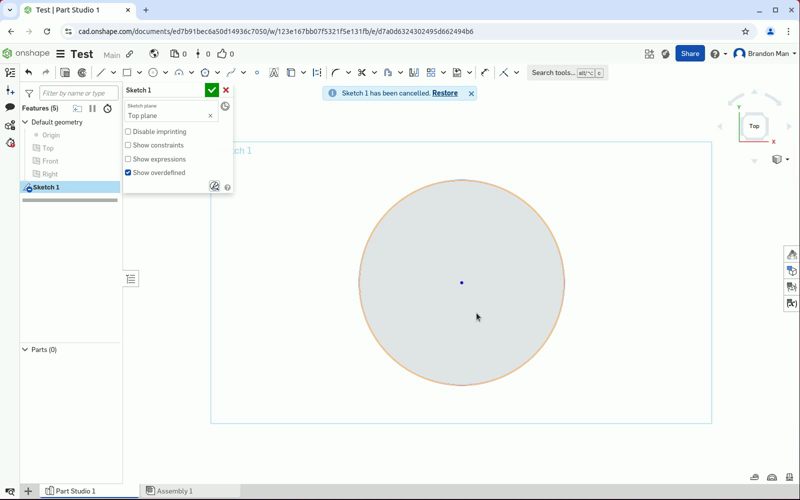
click(476, 312)
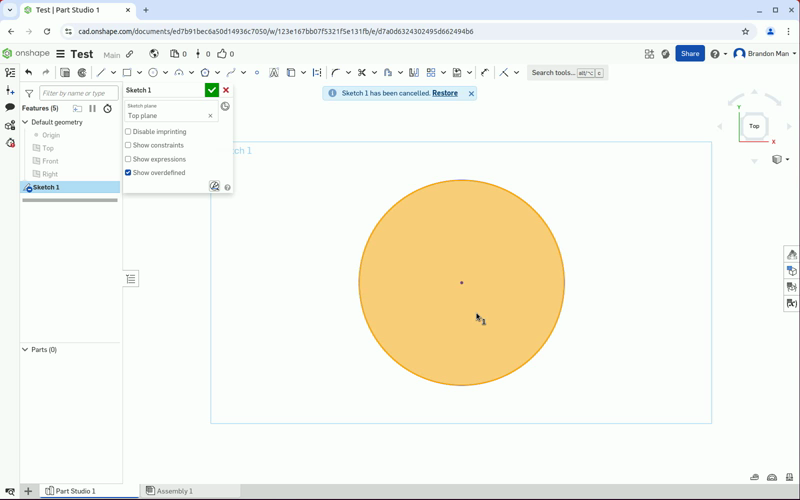
mouse_move(73, 352)
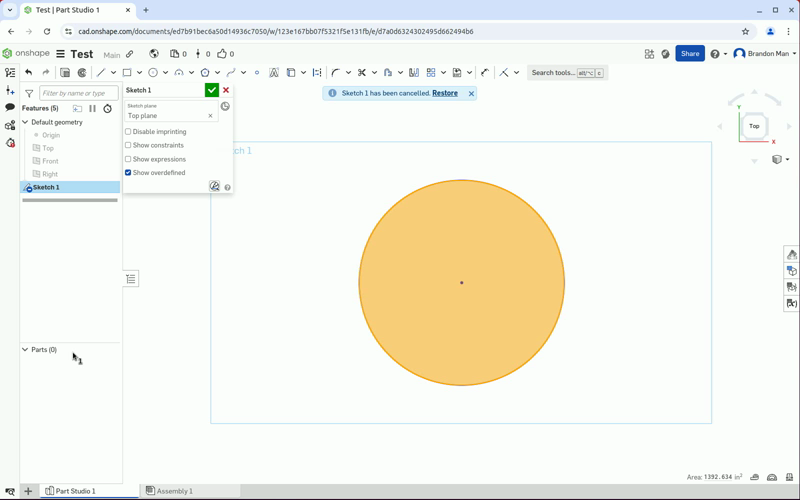
key(shift+y)
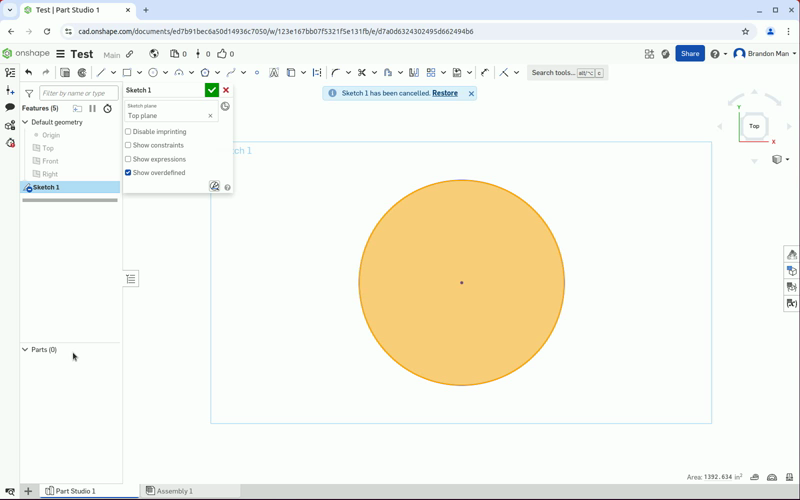
key(shift+e)
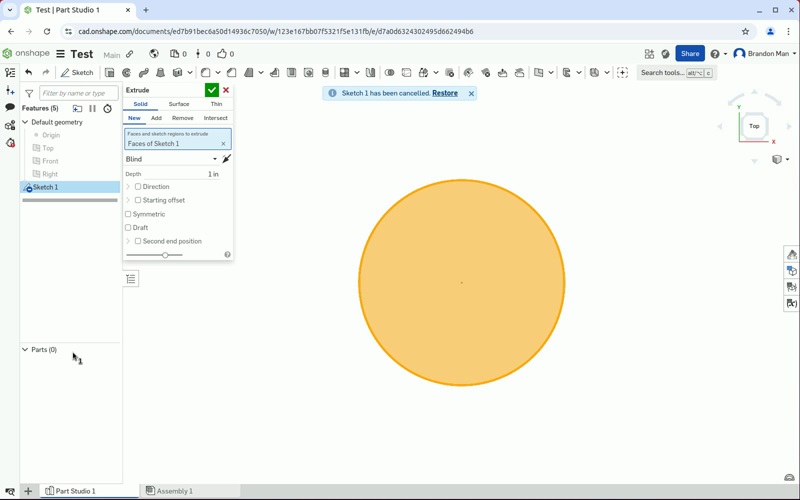
mouse_move(143, 106)
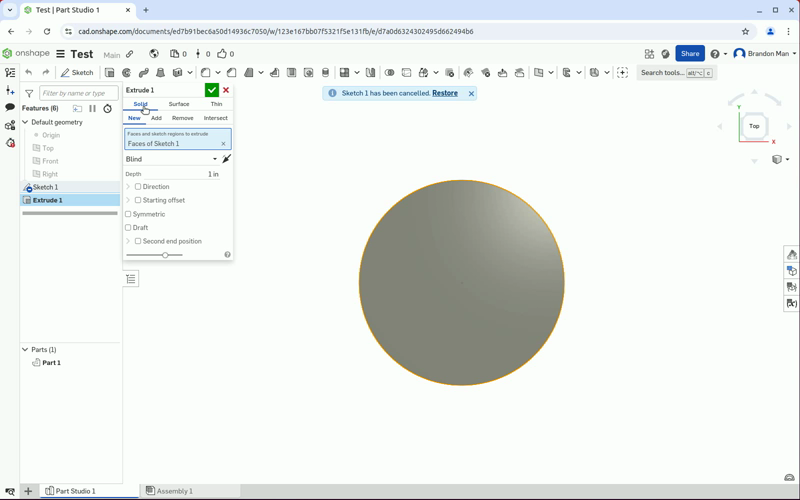
click(143, 106)
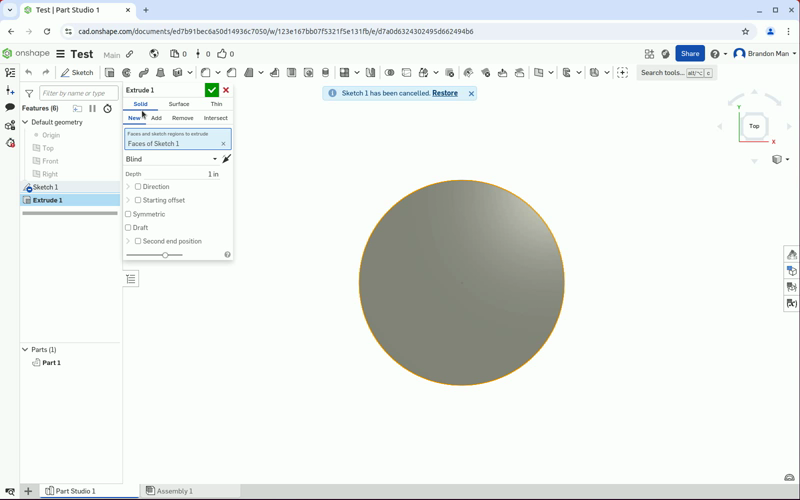
mouse_move(137, 120)
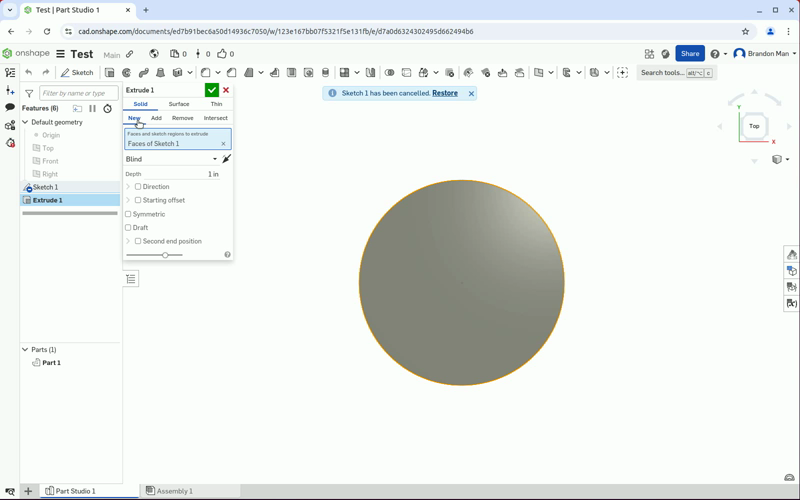
click(137, 120)
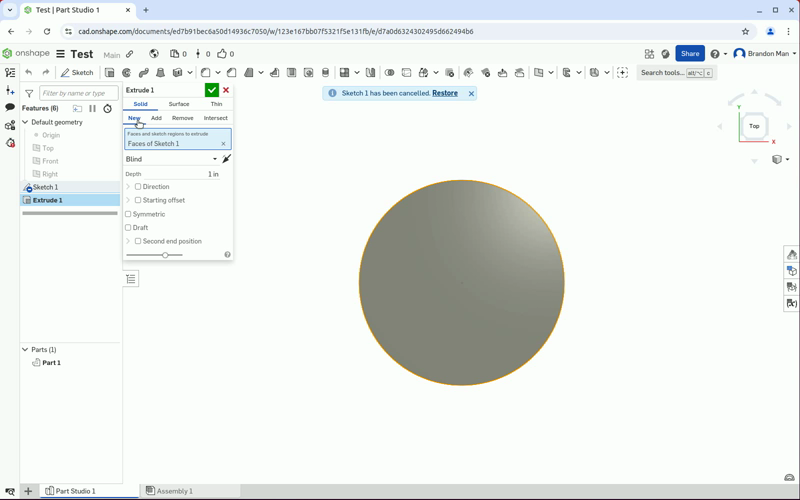
key(tab, 4)
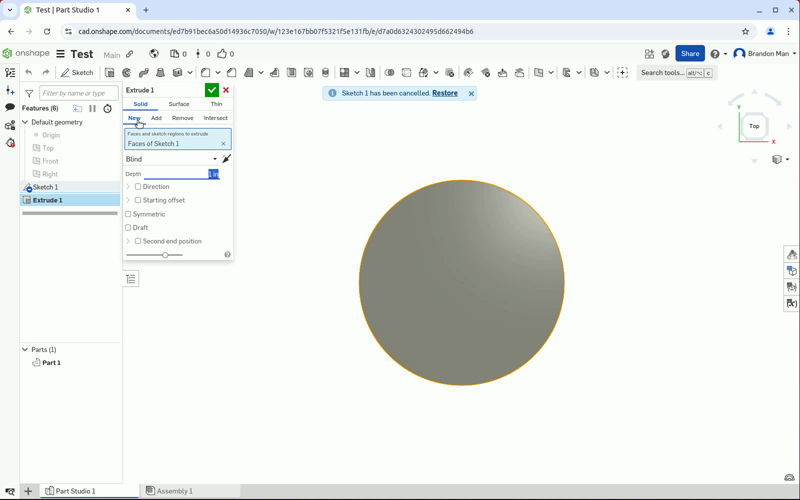
text(11.554)
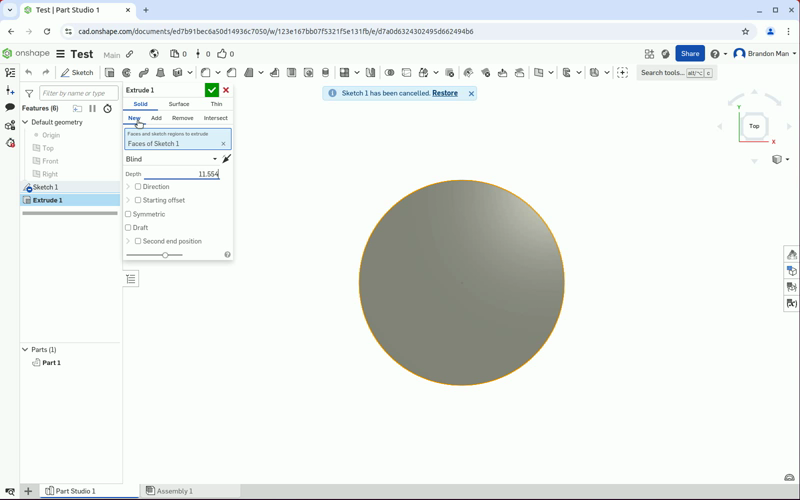
key(enter)
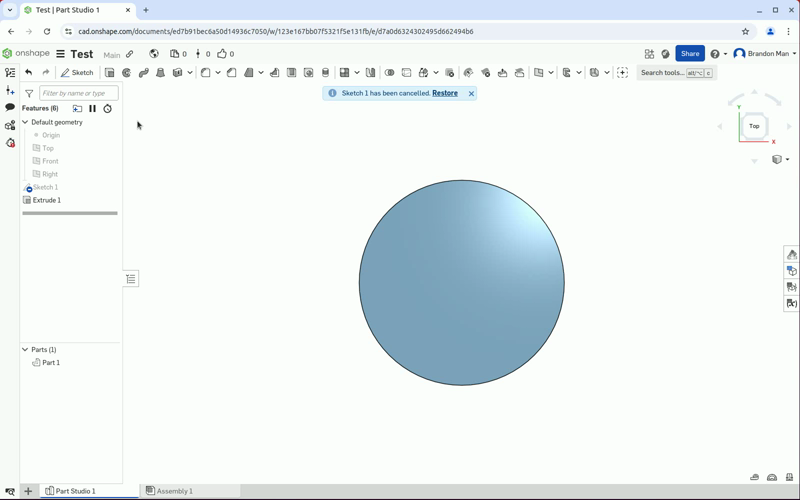
key(shift+h)
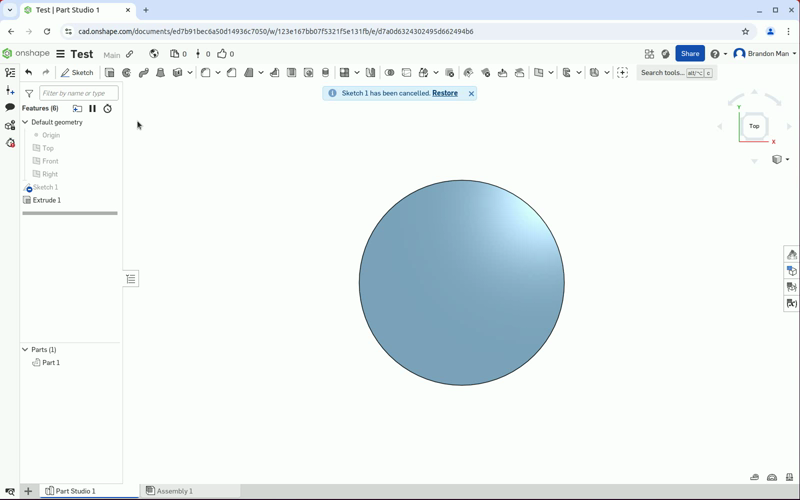
key(shift+h)
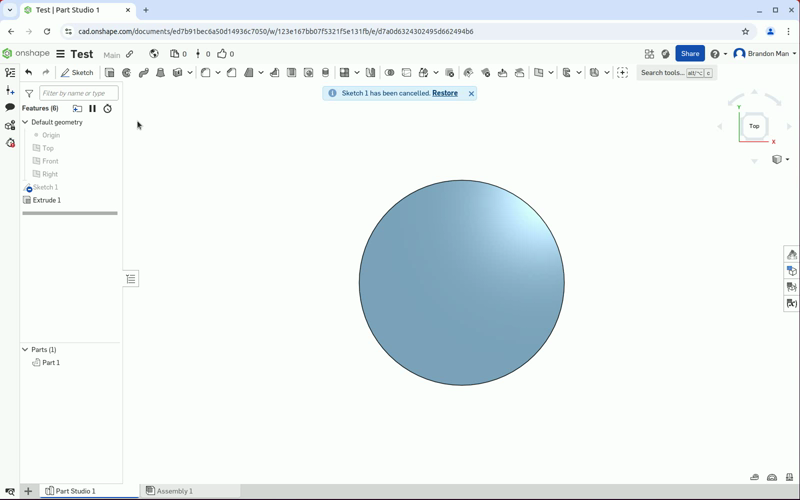
mouse_move(73, 189)
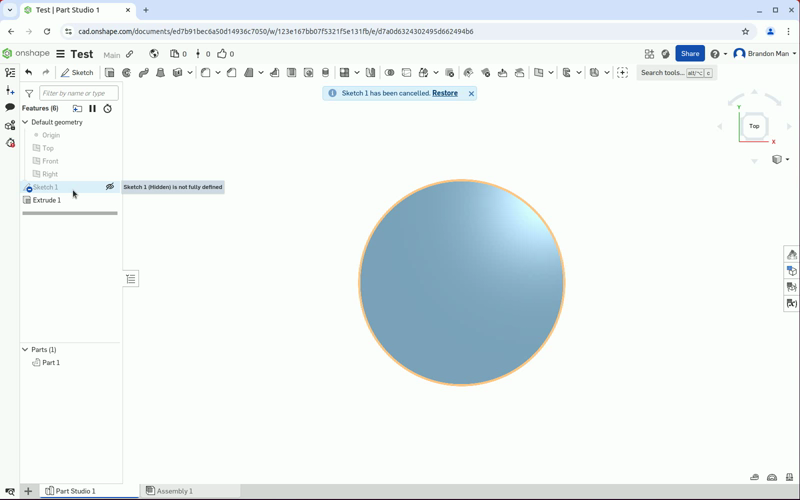
click(73, 189)
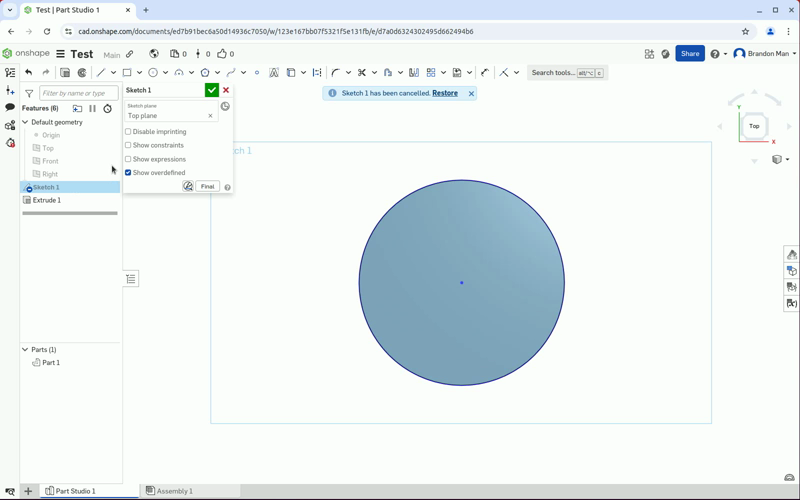
mouse_move(229, 92)
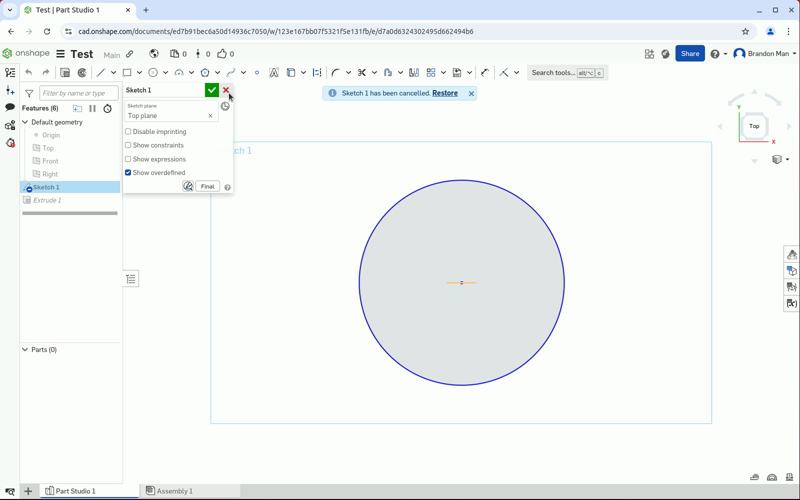
click(229, 92)
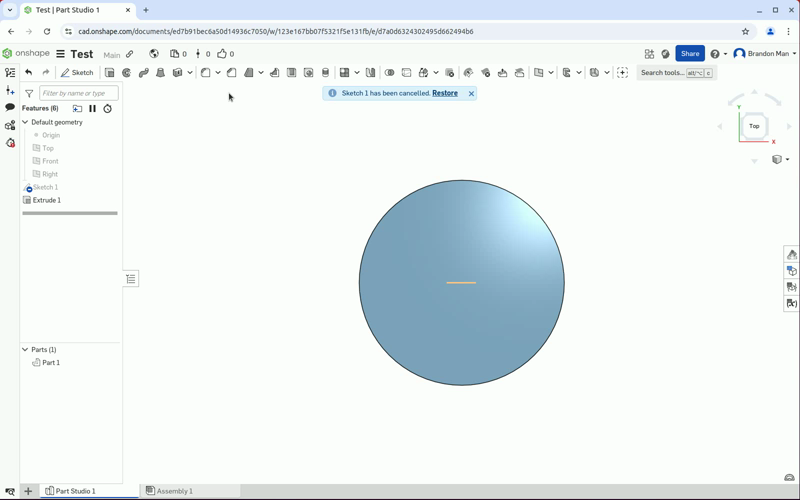
mouse_move(541, 75)
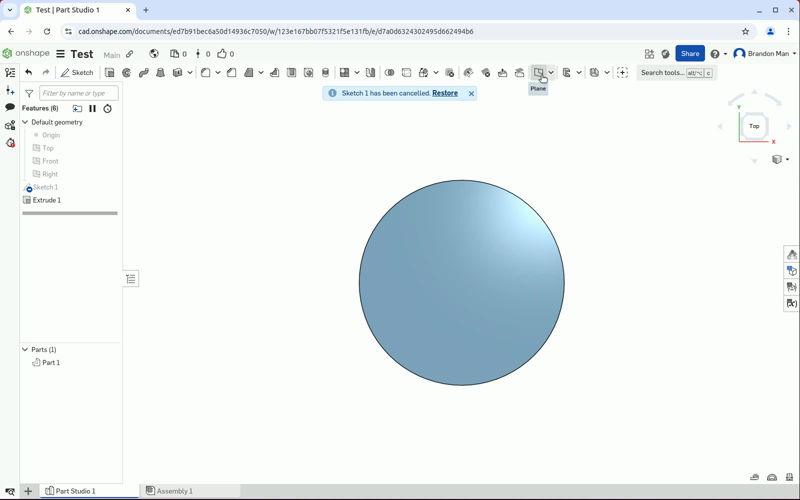
click(541, 75)
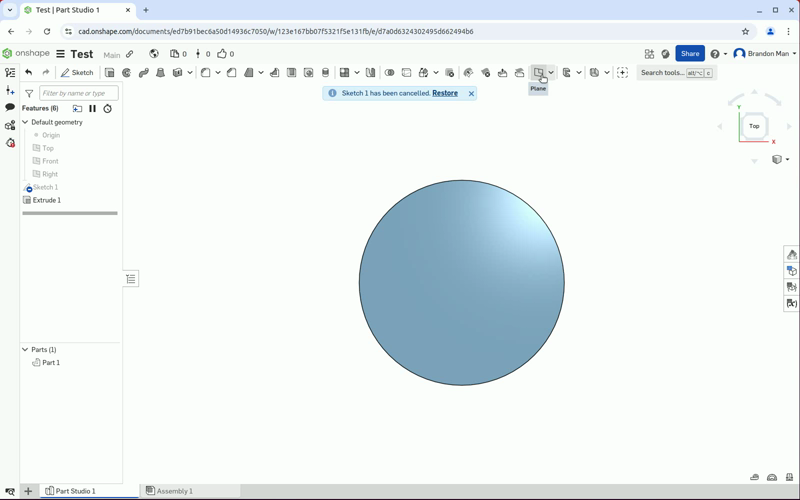
mouse_move(73, 150)
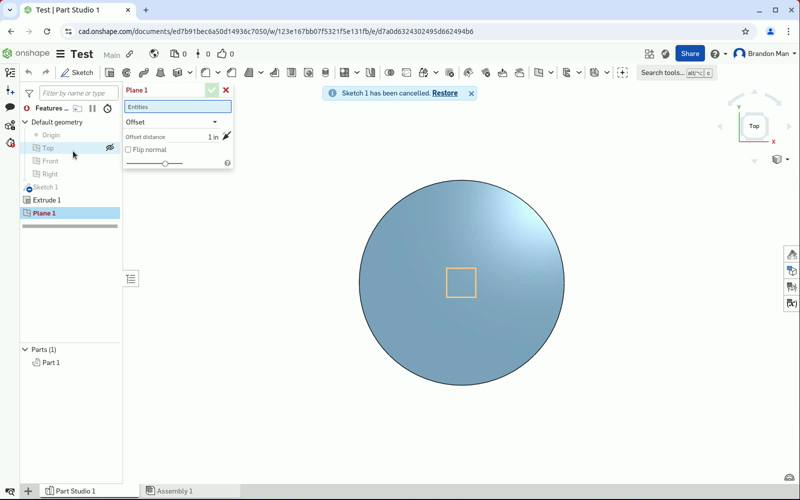
click(73, 150)
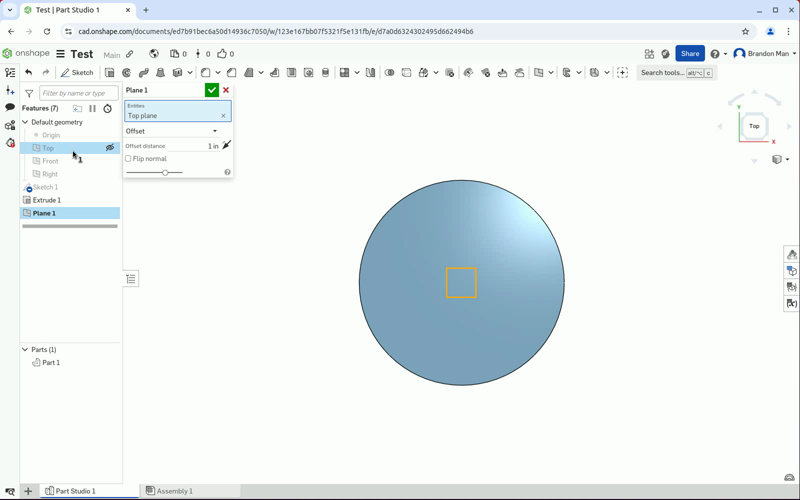
key(tab, 2)
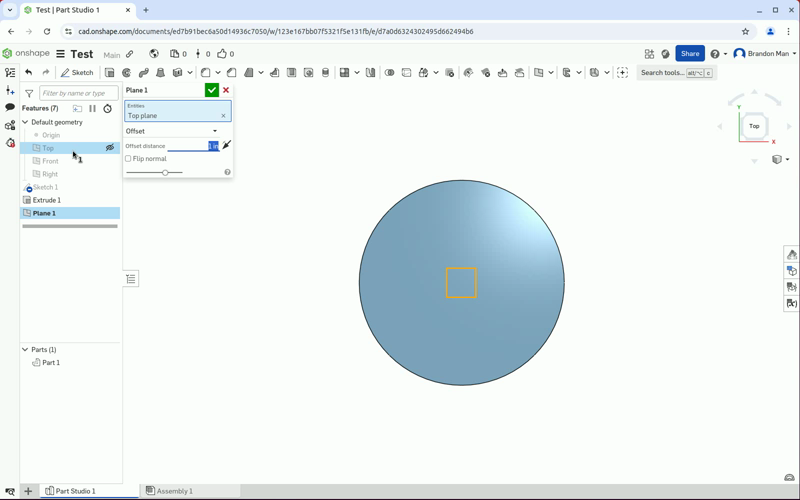
text(11.554)
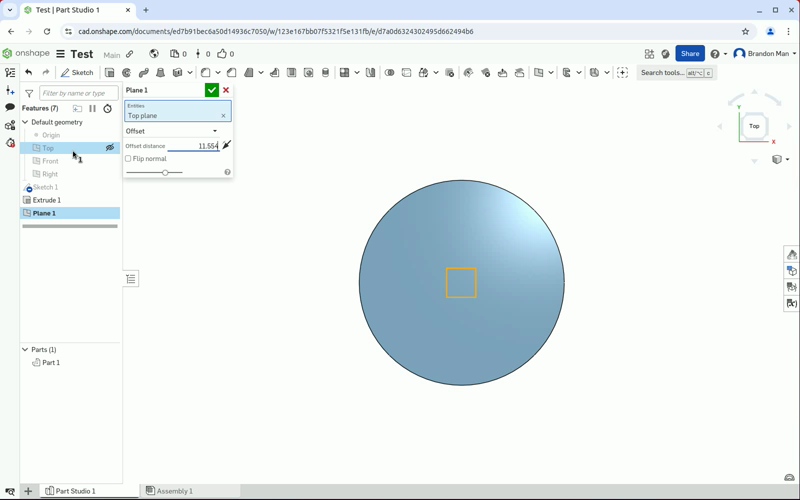
key(enter, 2)
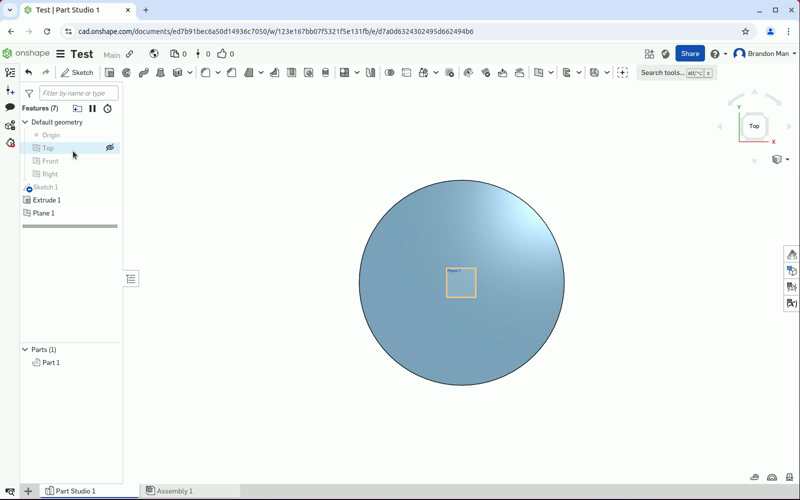
key(shift+s)
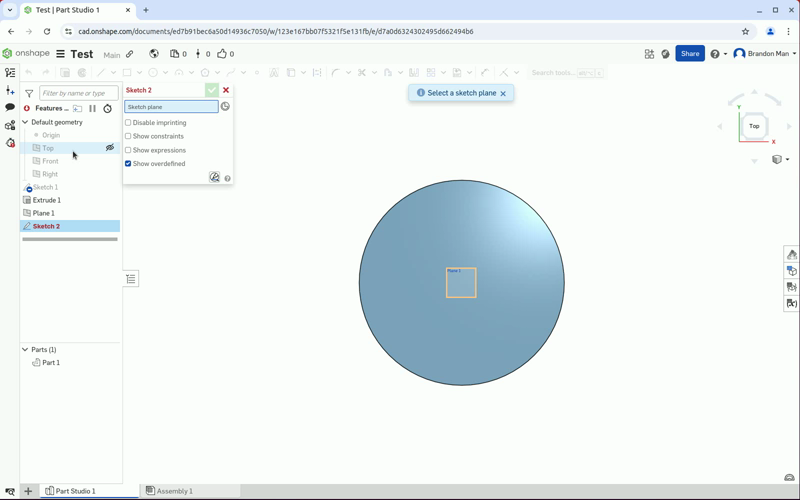
mouse_move(73, 215)
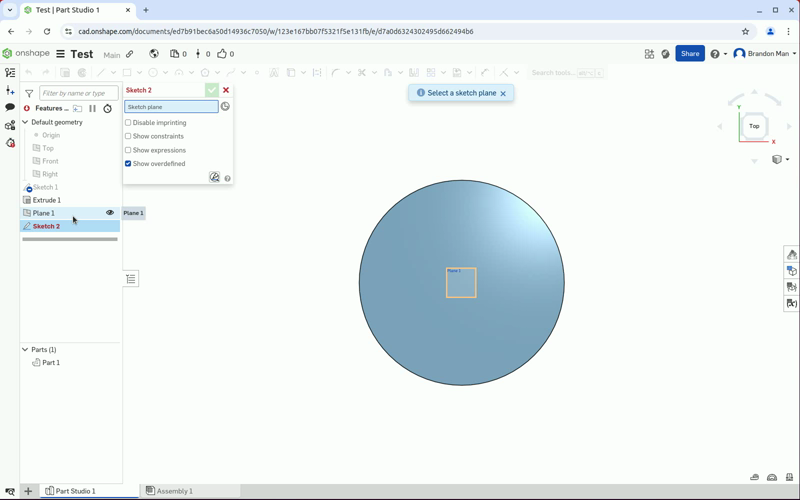
click(73, 215)
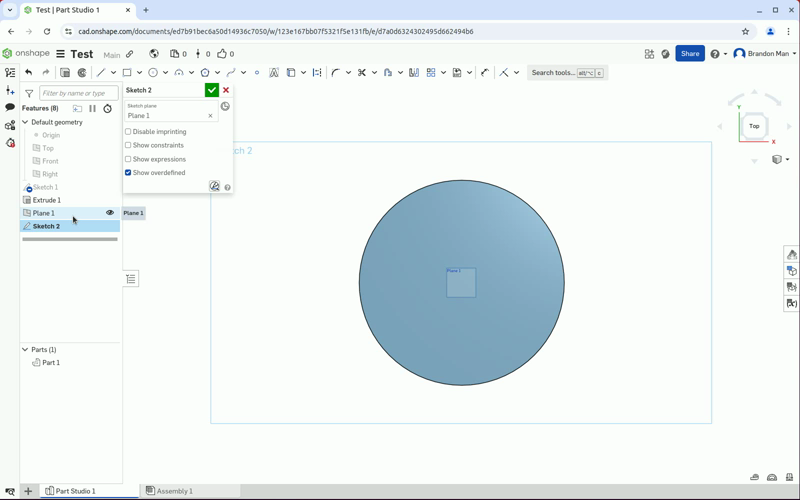
mouse_move(73, 352)
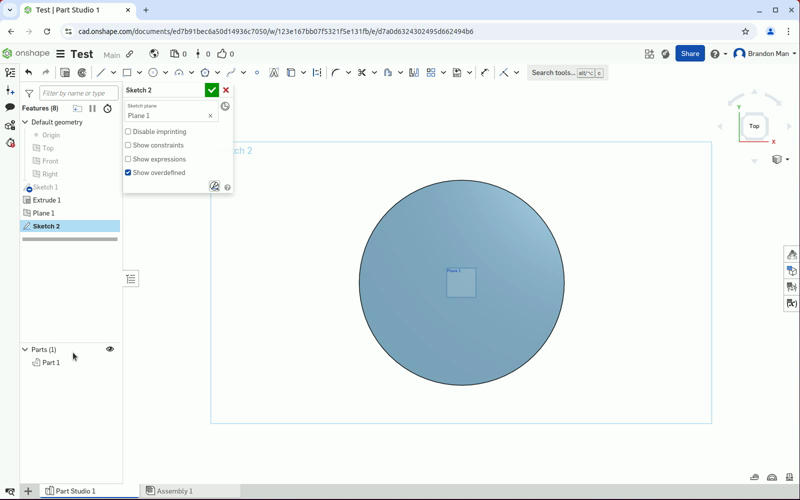
key(y)
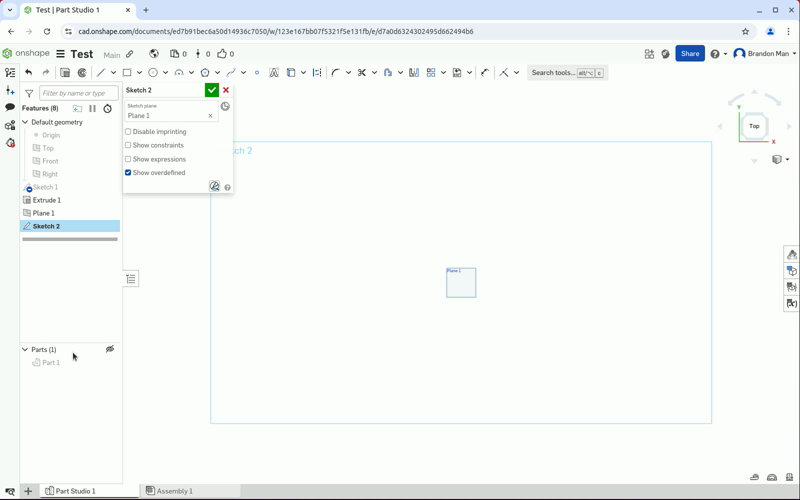
key(c)
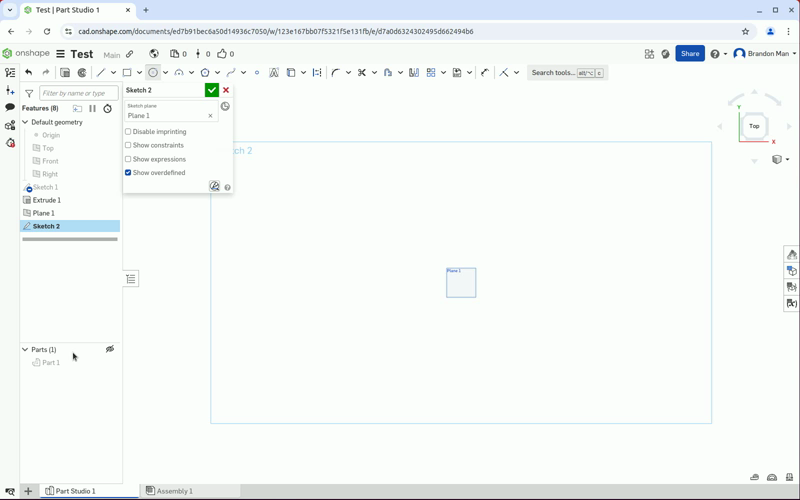
key_down(shift)
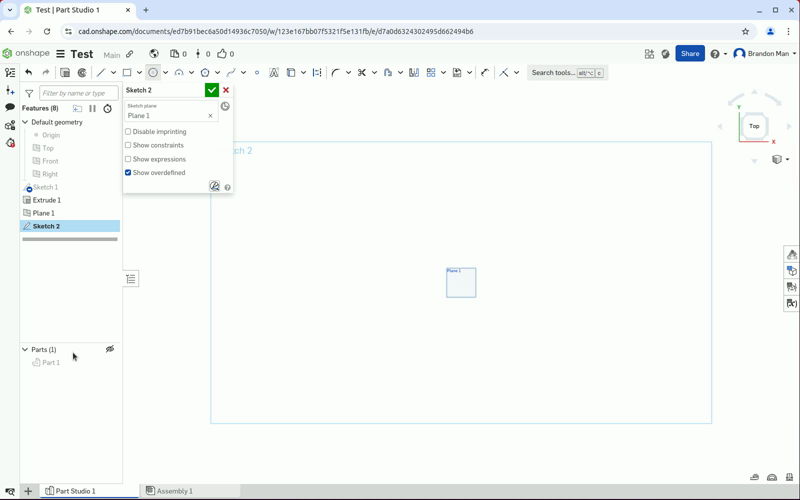
mouse_move(461, 282)
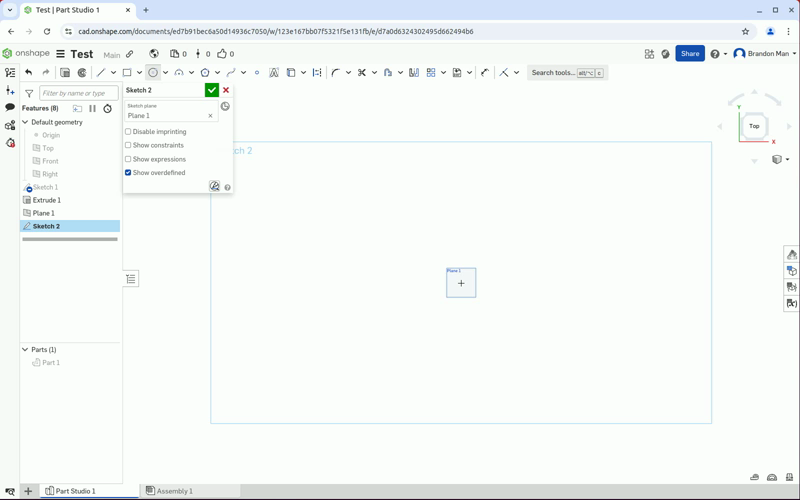
click(461, 282)
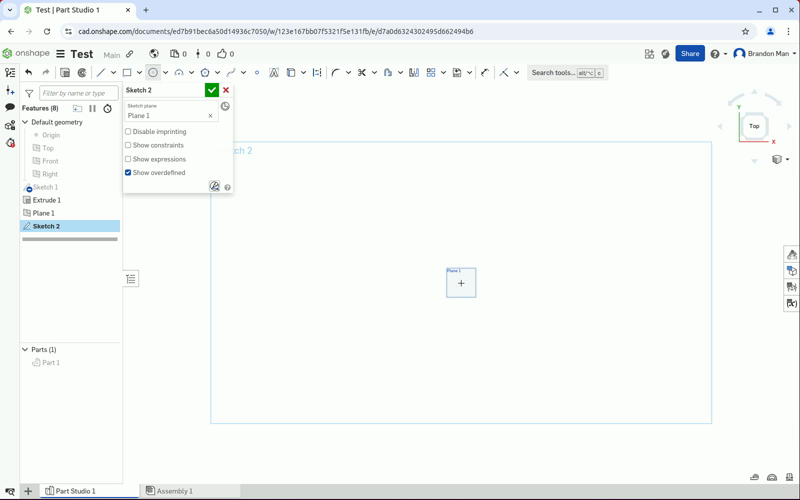
key_up(shift)
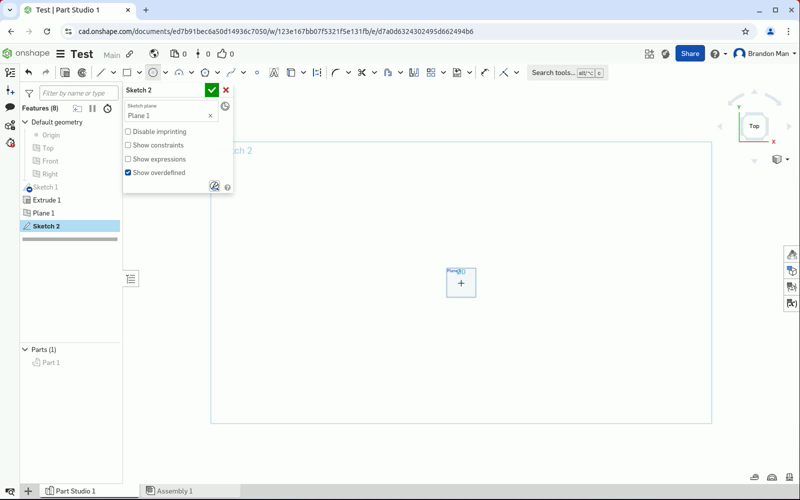
mouse_move(522, 282)
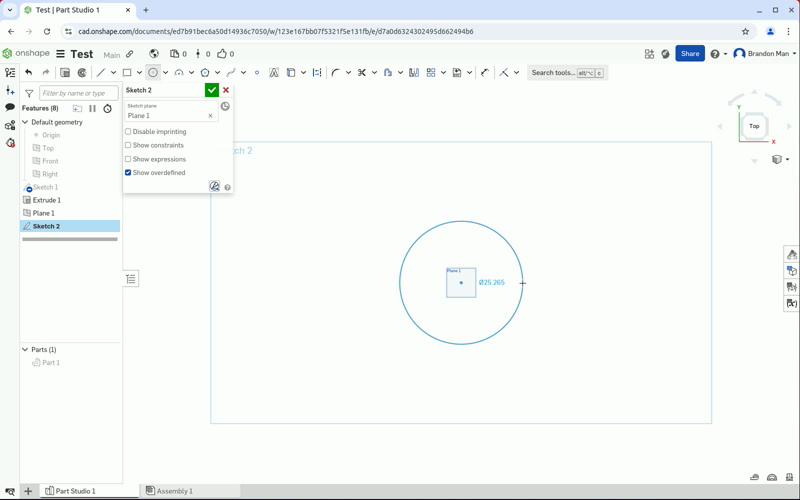
click(522, 282)
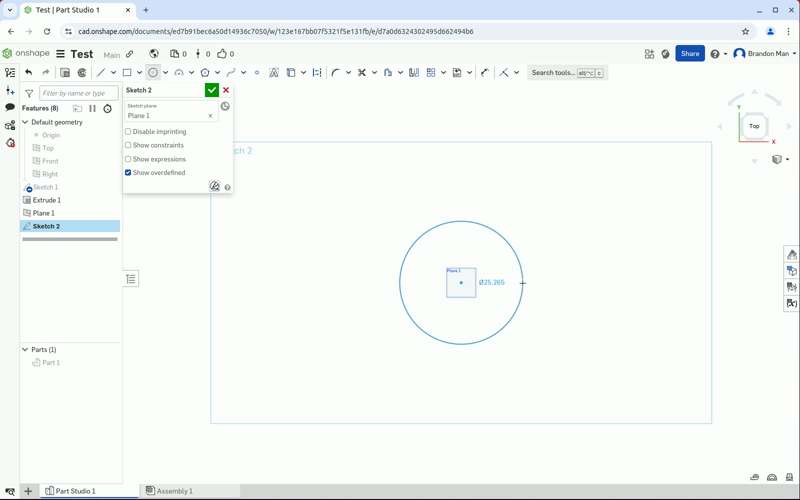
key(esc)
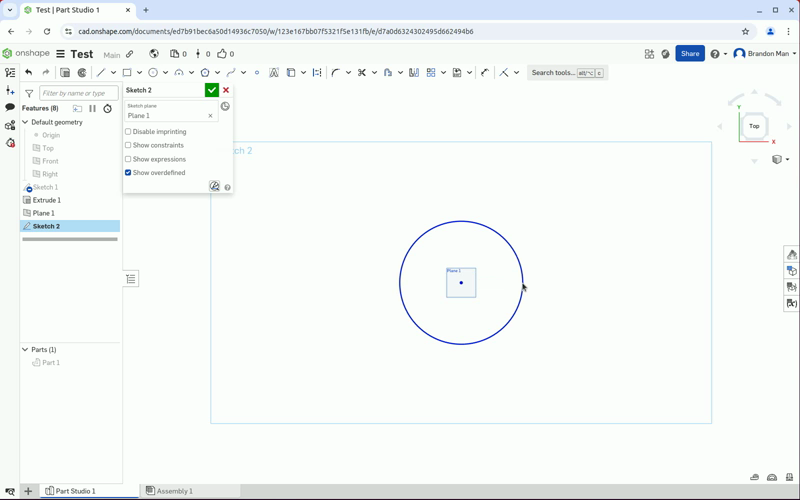
mouse_move(502, 301)
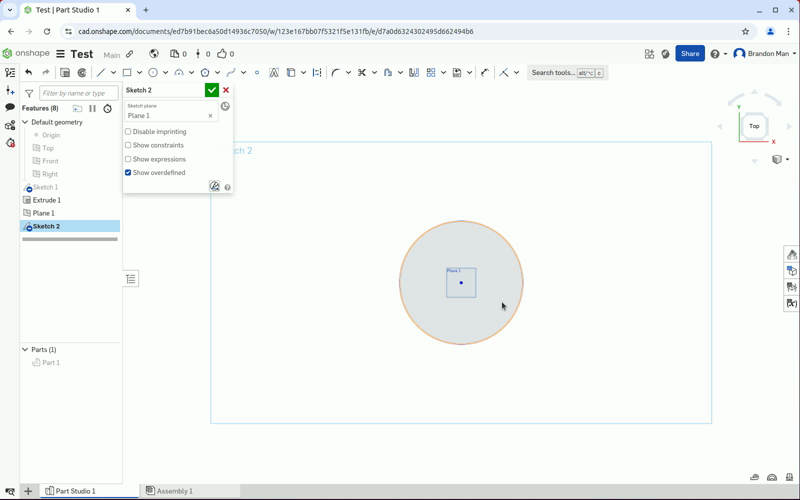
click(502, 301)
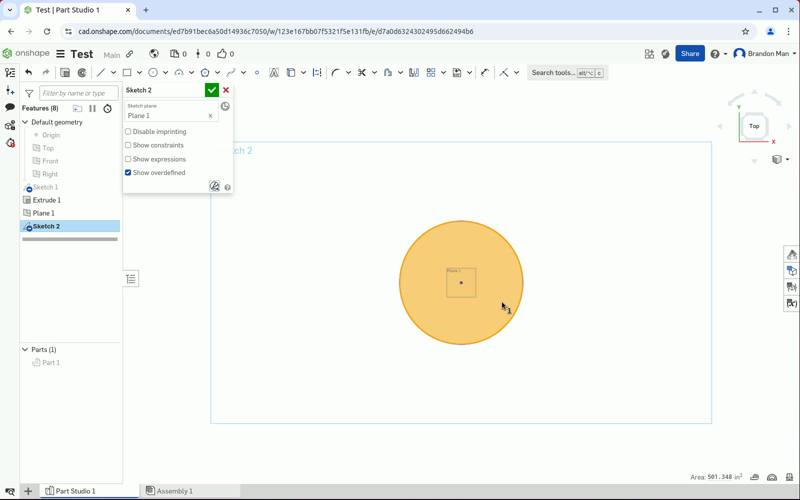
mouse_move(73, 352)
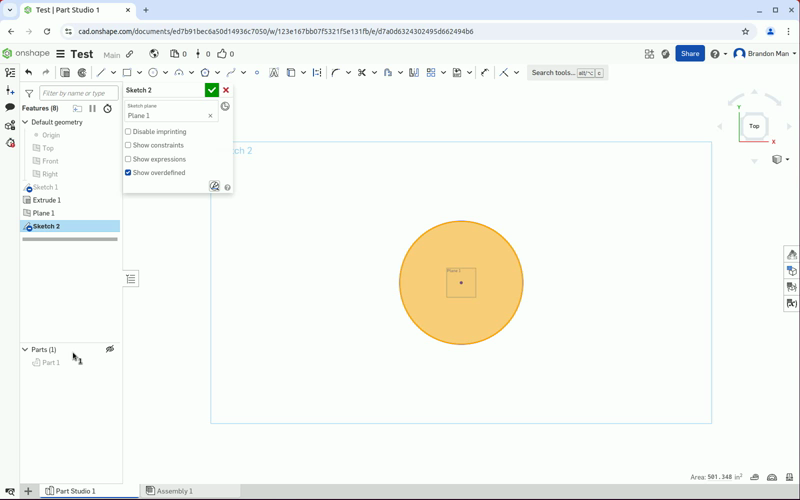
key(shift+y)
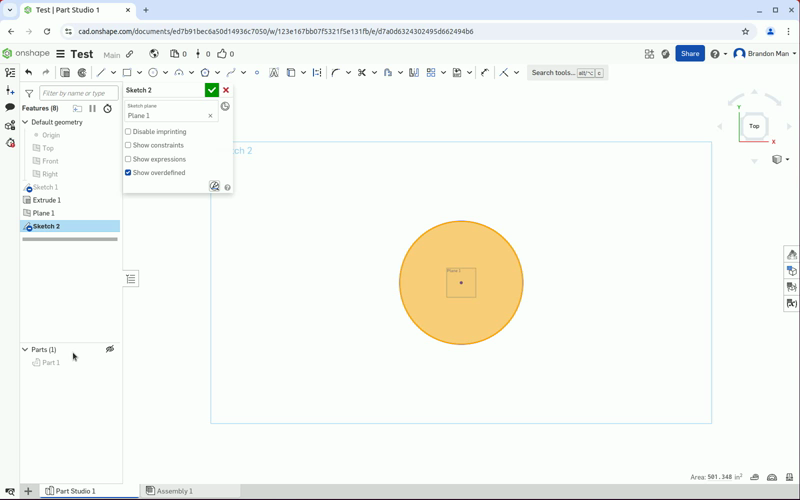
key(shift+e)
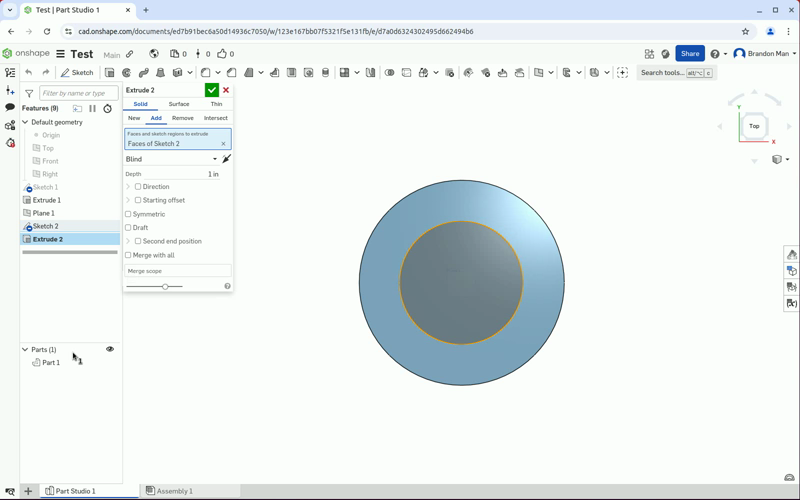
mouse_move(143, 106)
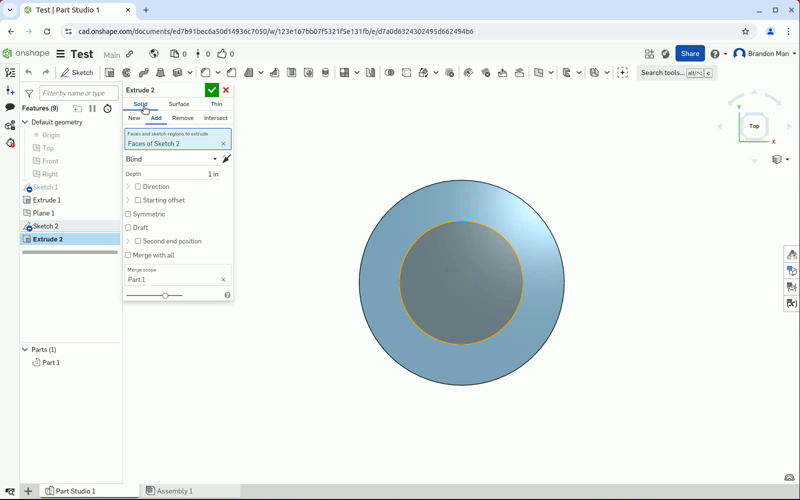
click(143, 106)
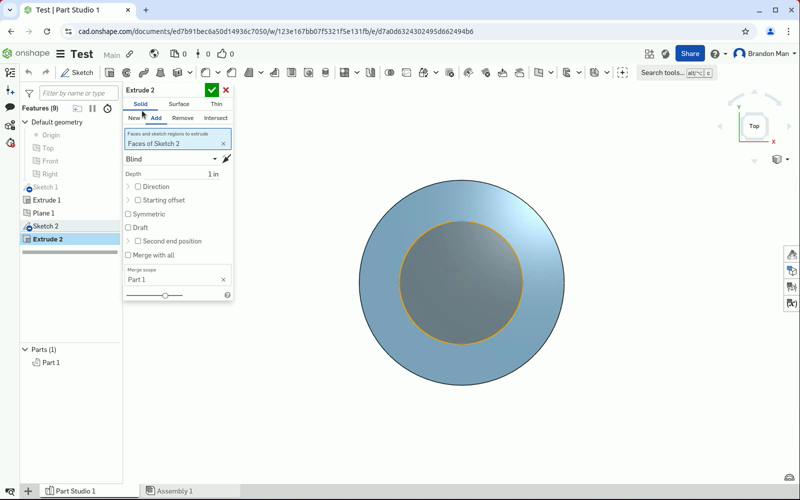
mouse_move(137, 120)
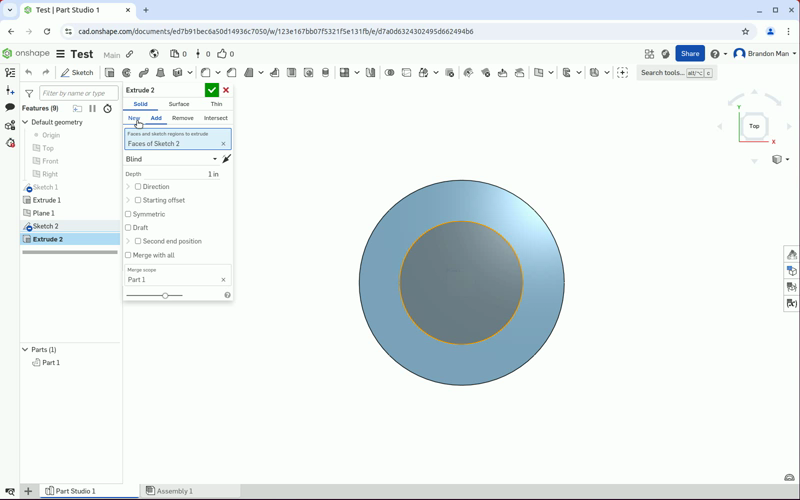
click(137, 120)
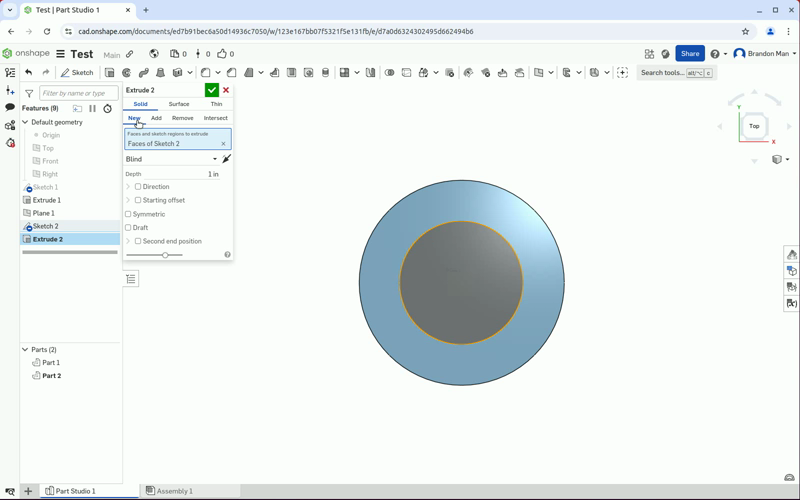
key(tab, 4)
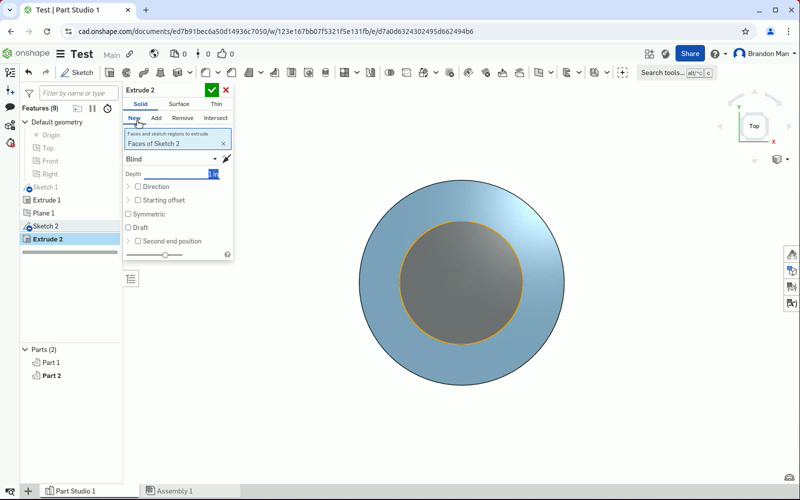
text(11.554)
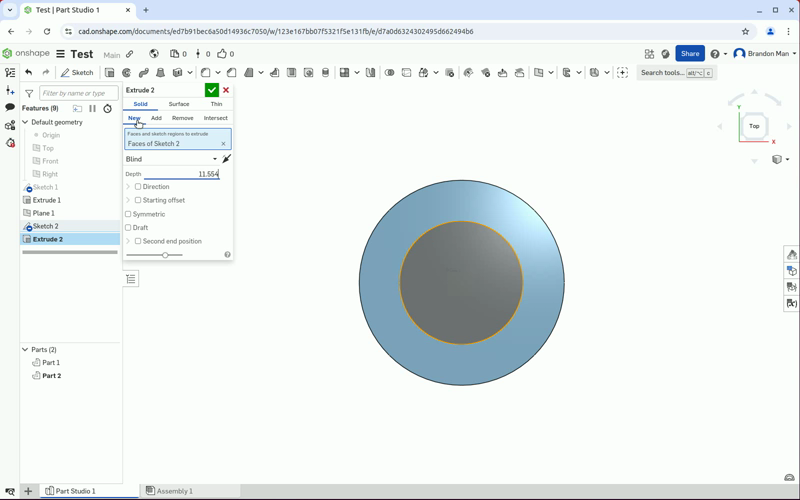
key(enter)
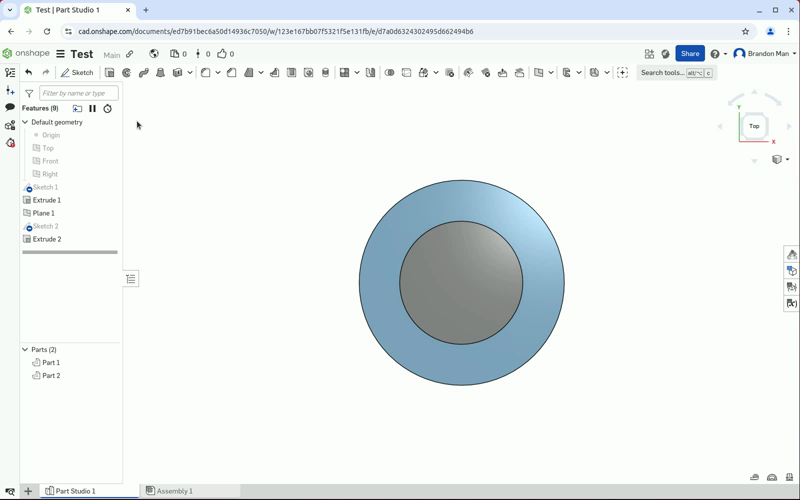
key(shift+h)
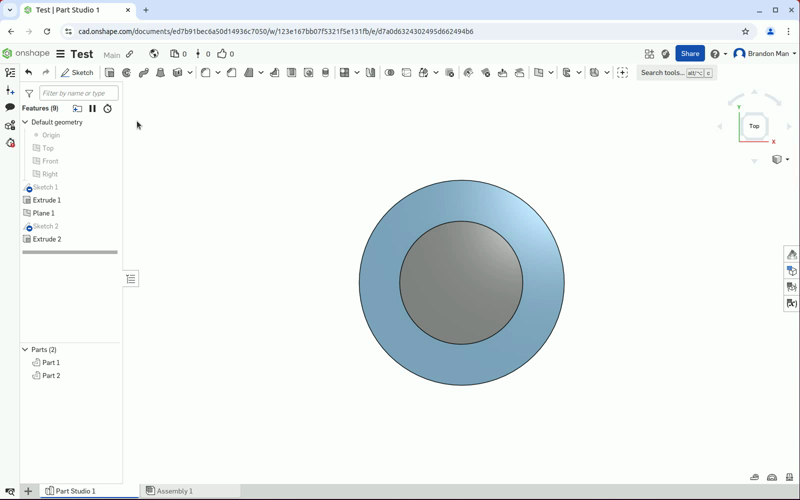
key(shift+h)
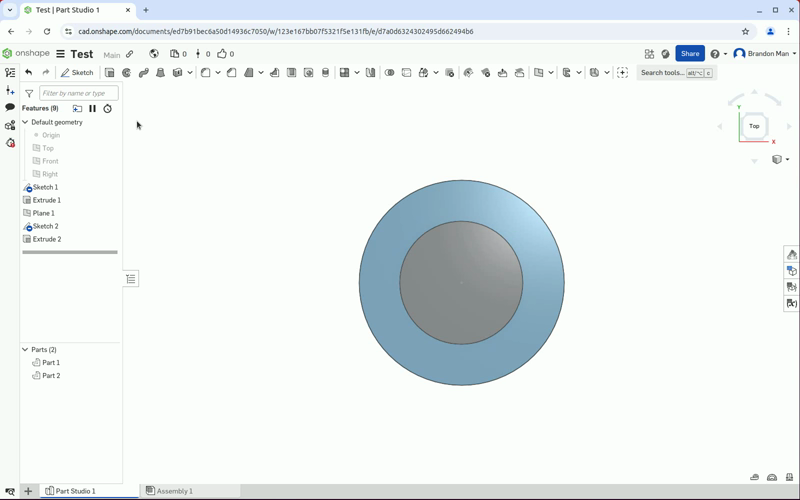
key(shift+7)
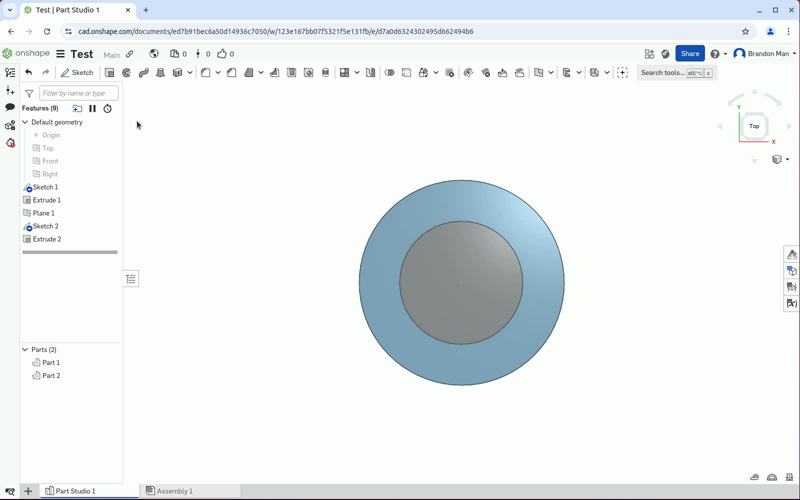
key(up, 3)
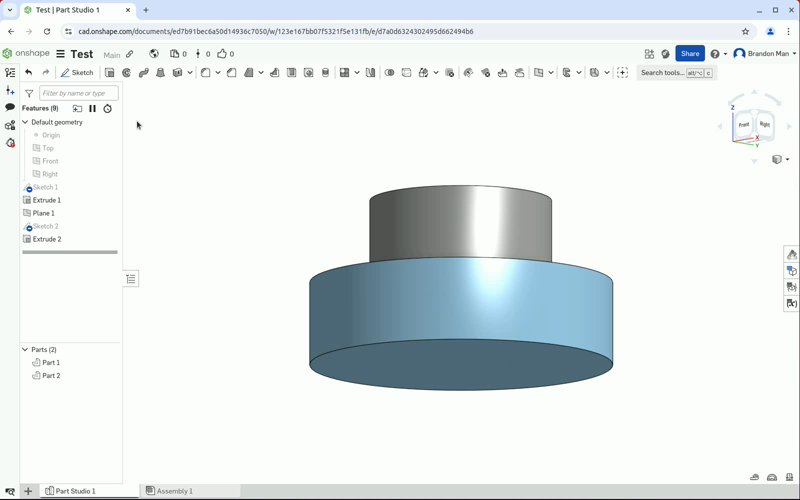
key(left, 3)
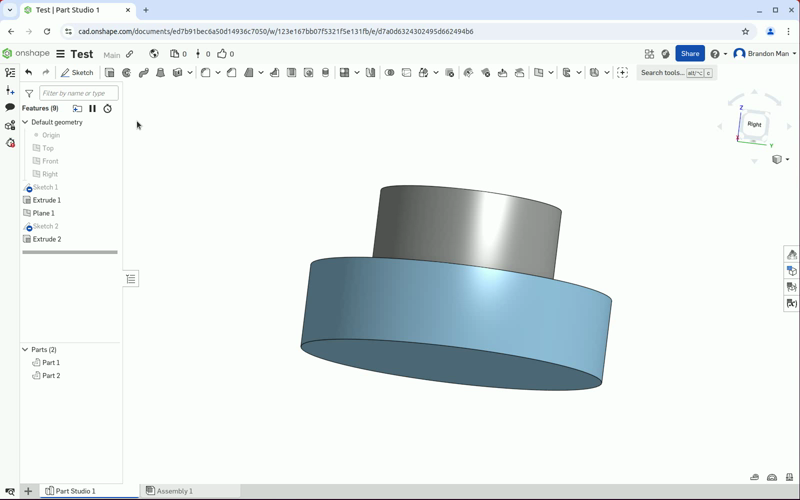
key(right, 3)
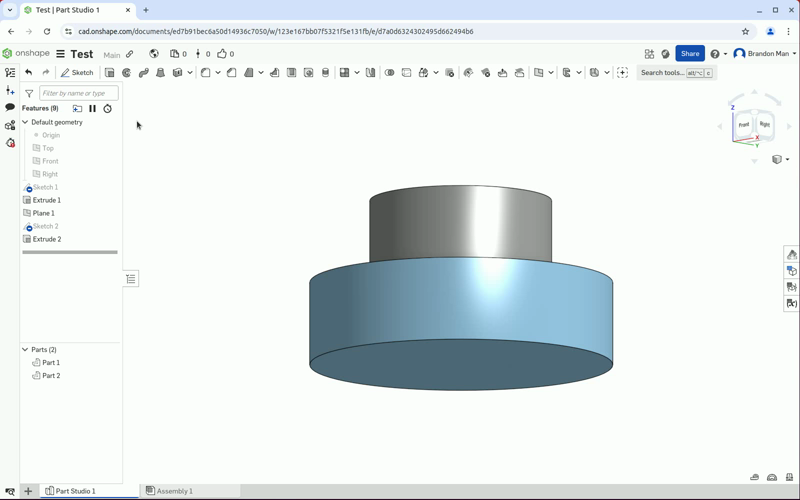
key(down, 3)
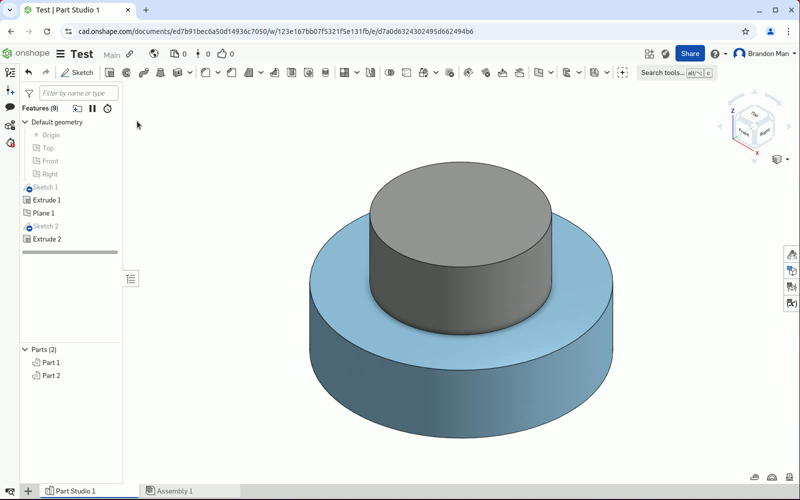
mouse_move(73, 189)
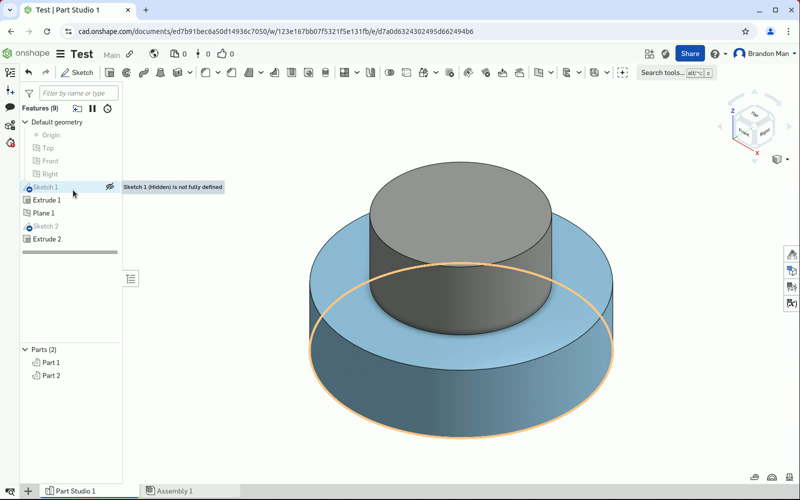
click(73, 189)